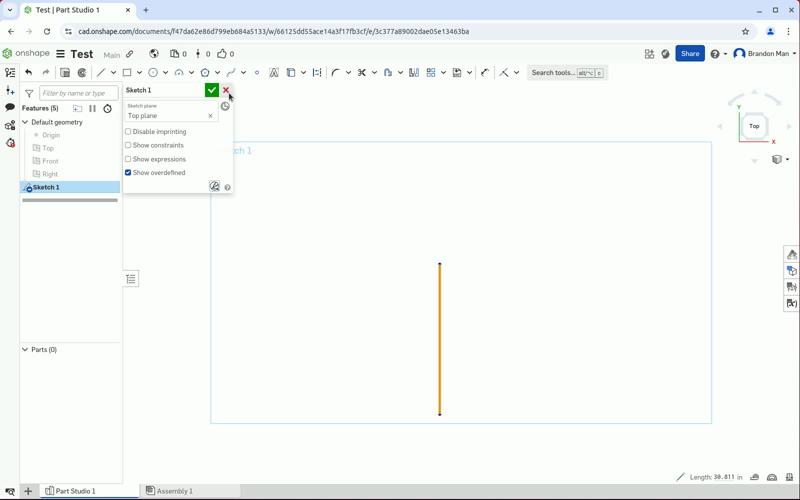
key(shift+h)
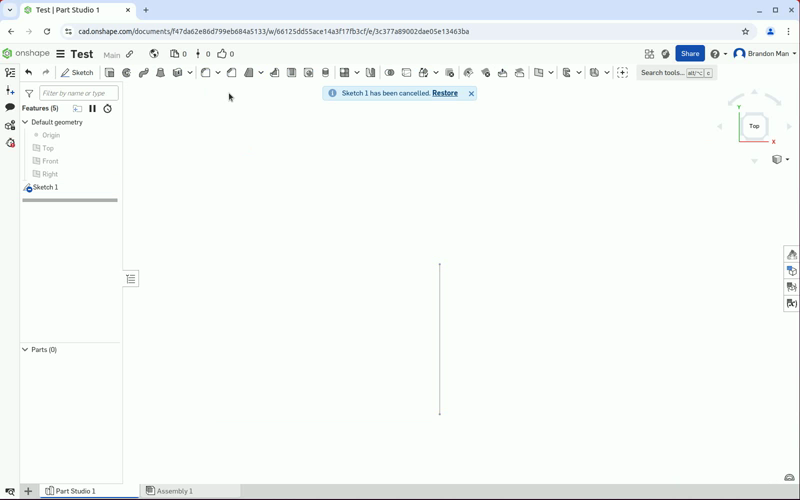
key(shift+s)
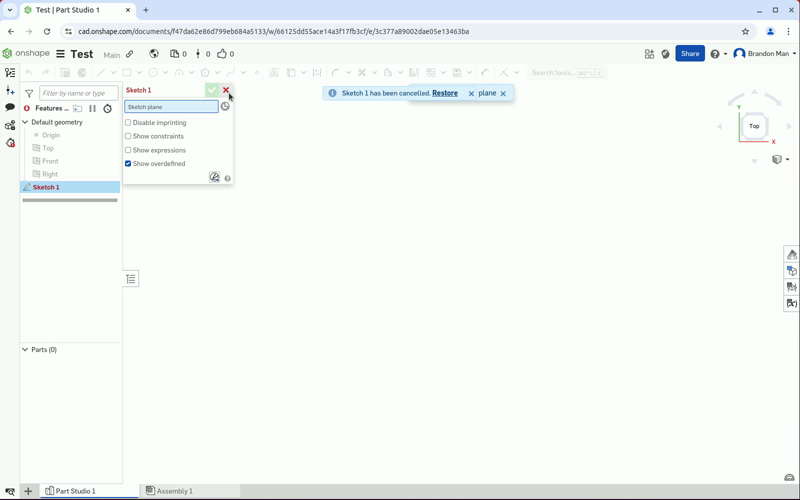
mouse_move(73, 150)
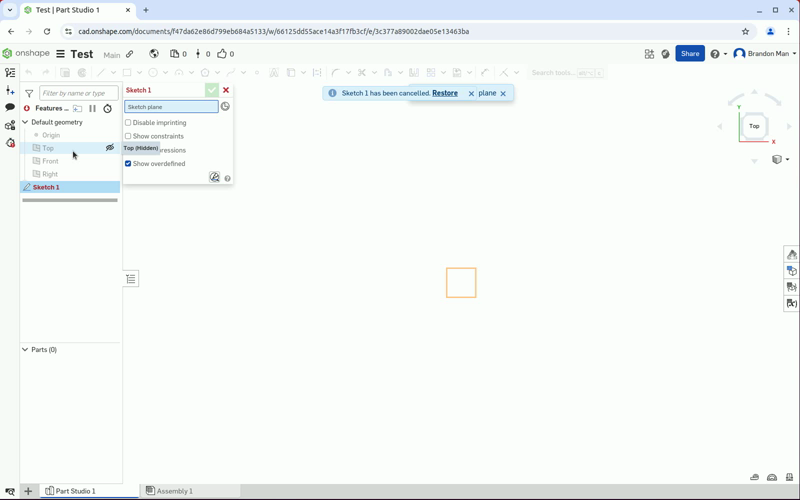
click(73, 150)
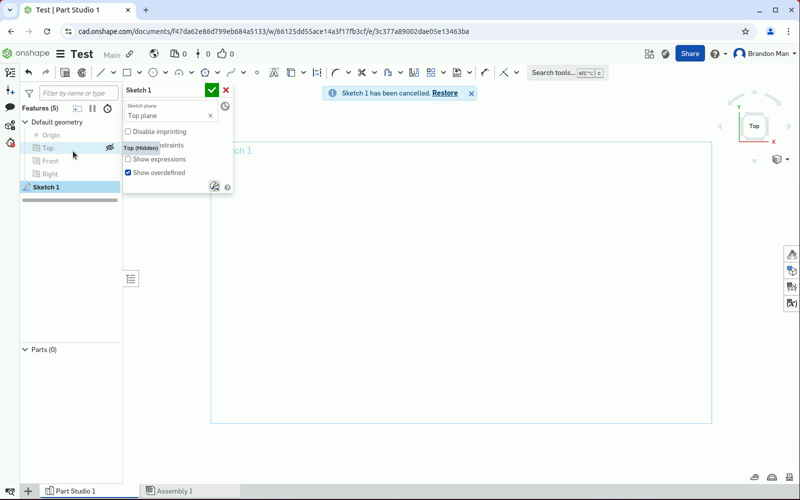
mouse_move(73, 352)
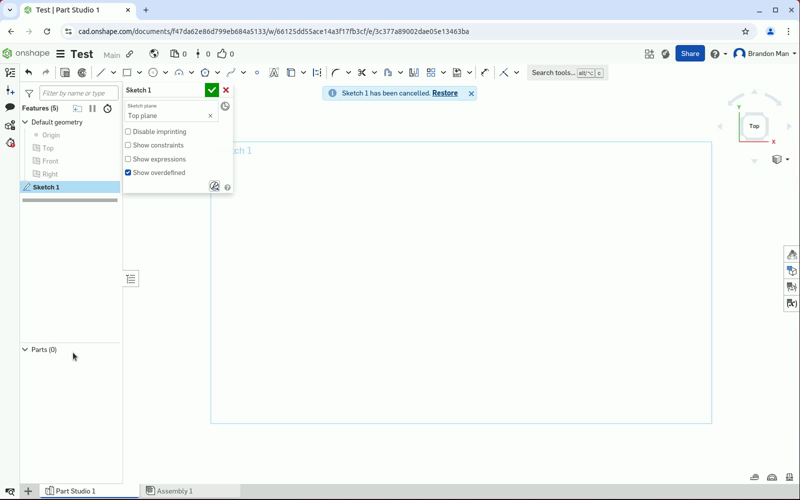
key(y)
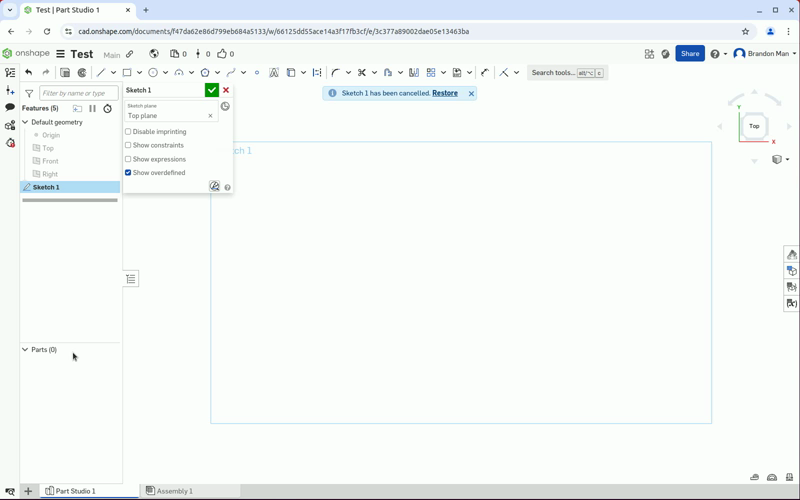
key(c)
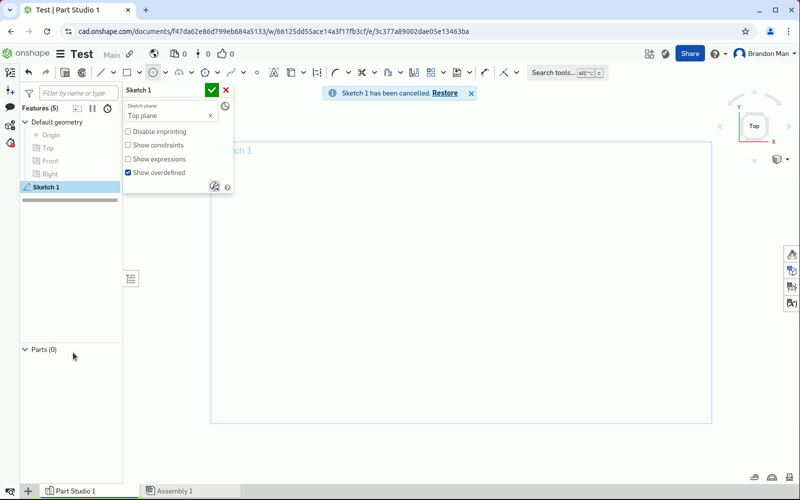
key_down(shift)
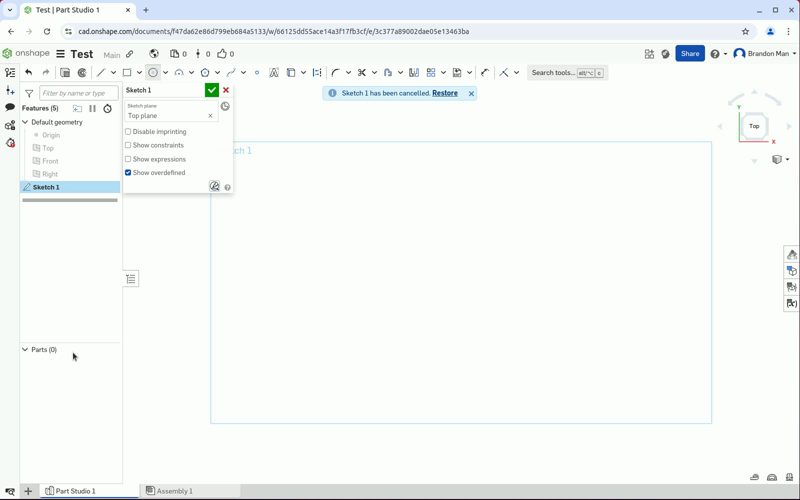
mouse_move(461, 282)
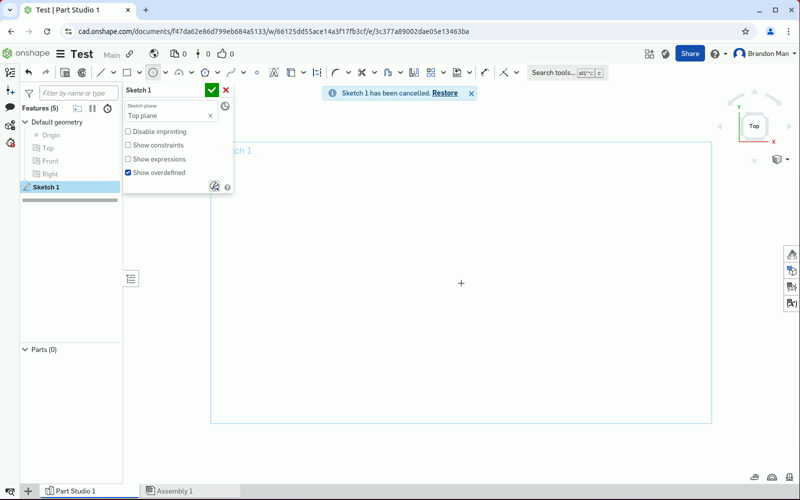
click(461, 282)
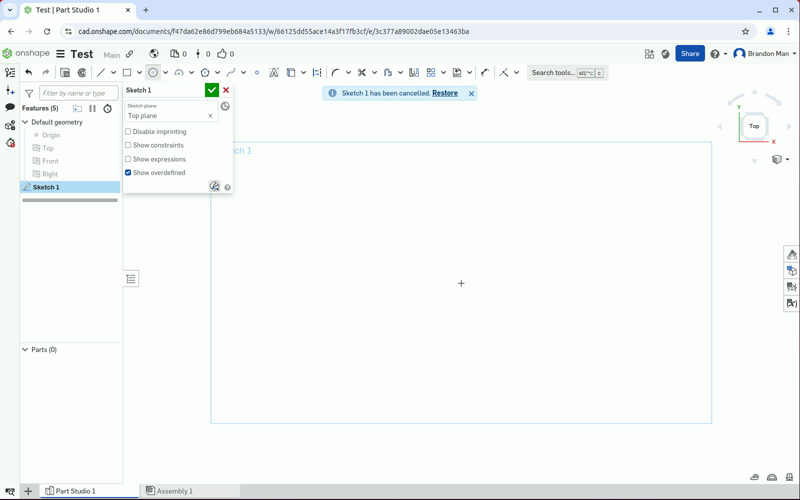
key_up(shift)
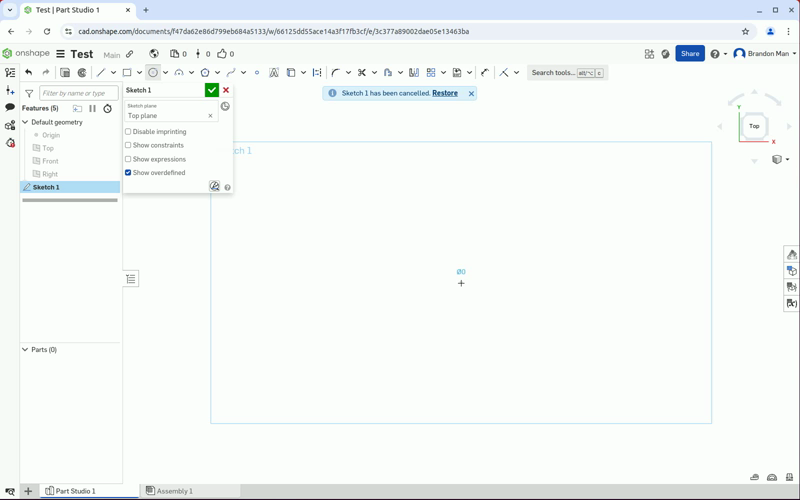
mouse_move(574, 282)
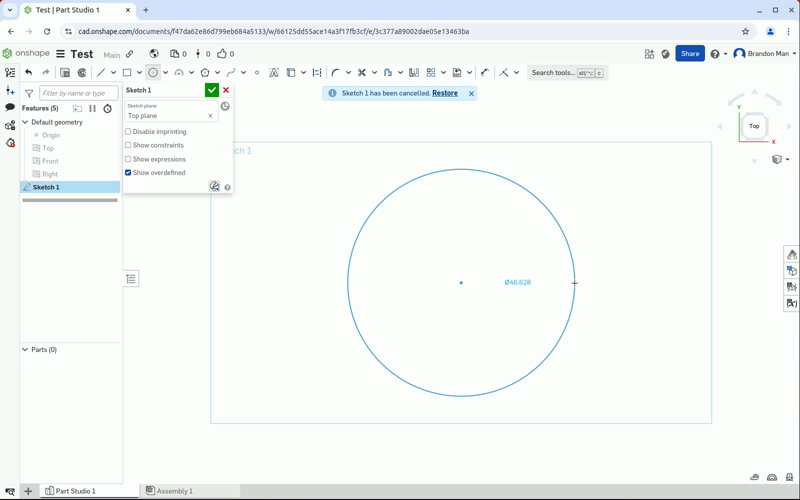
click(574, 282)
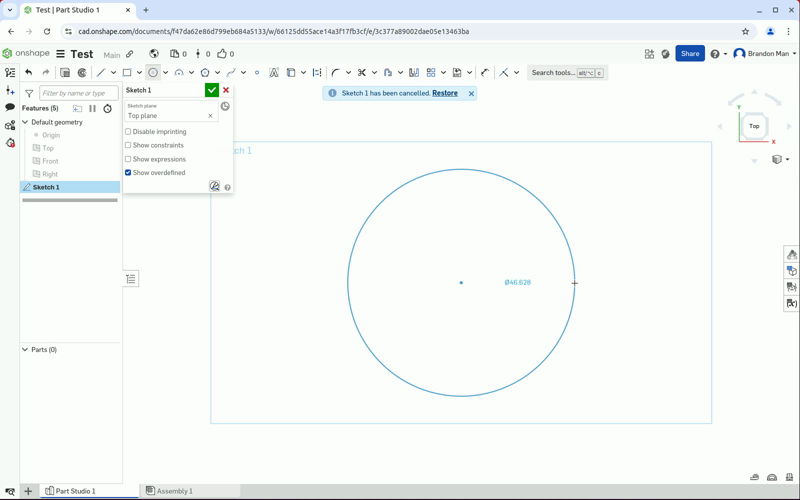
key(esc)
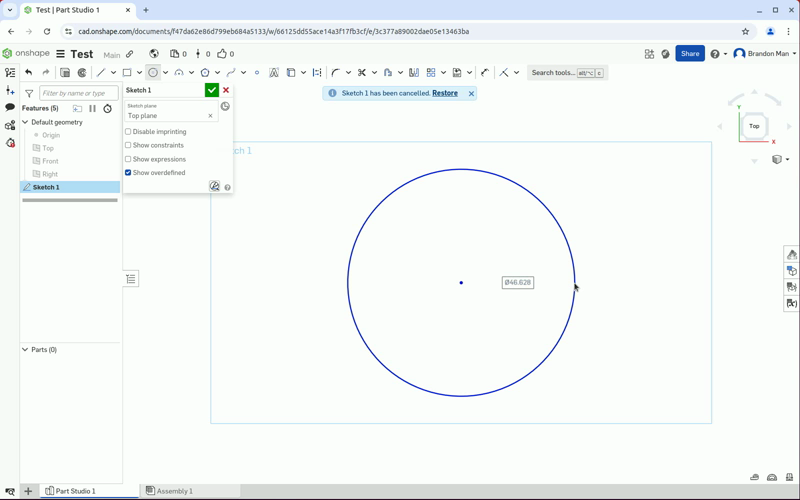
mouse_move(474, 237)
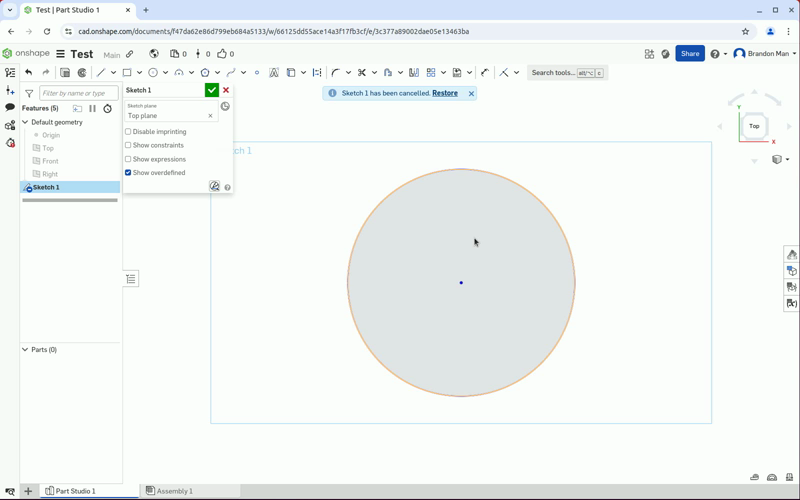
click(474, 237)
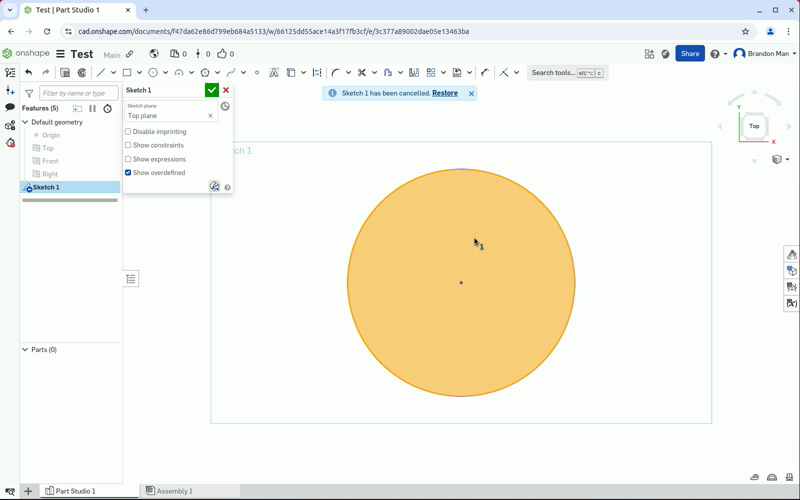
mouse_move(73, 352)
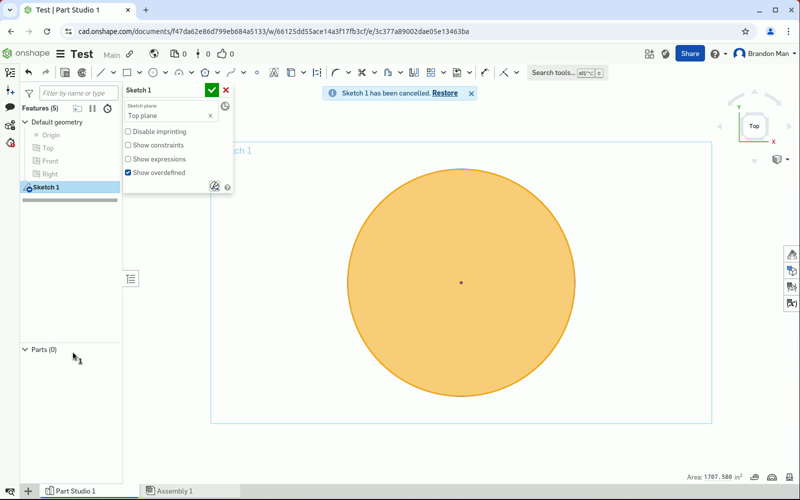
key(shift+y)
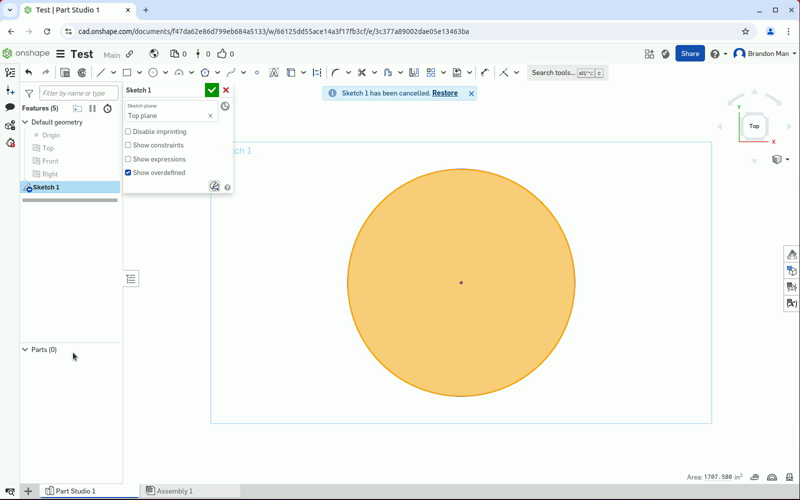
key(shift+e)
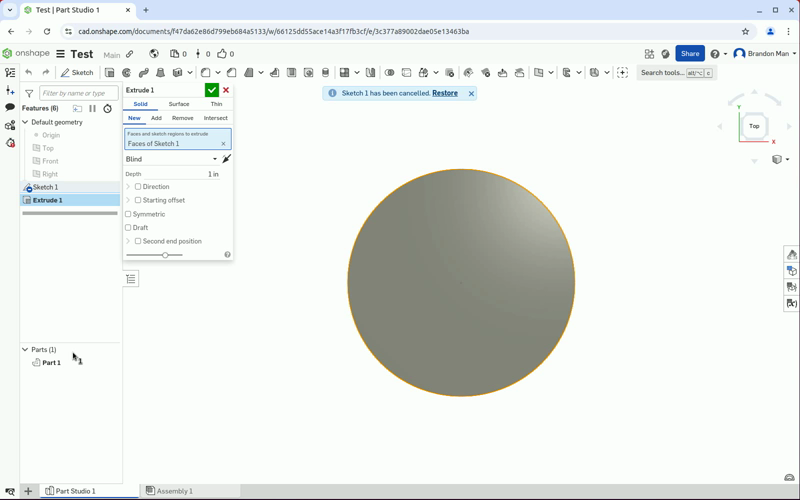
mouse_move(143, 106)
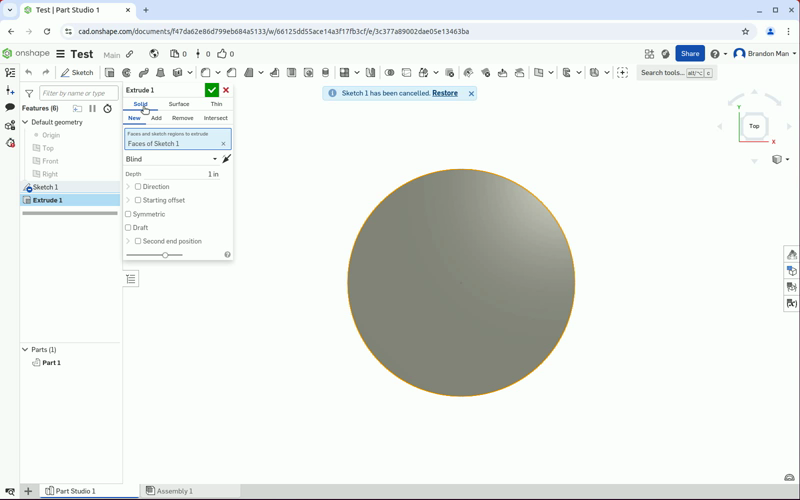
click(143, 106)
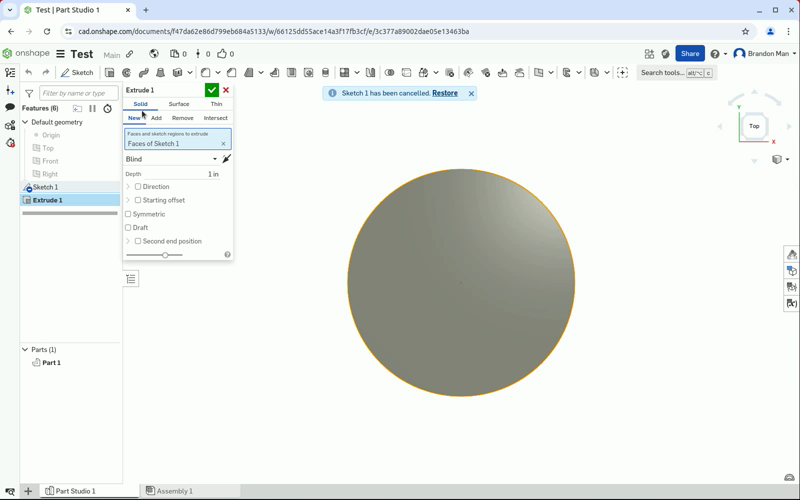
mouse_move(137, 120)
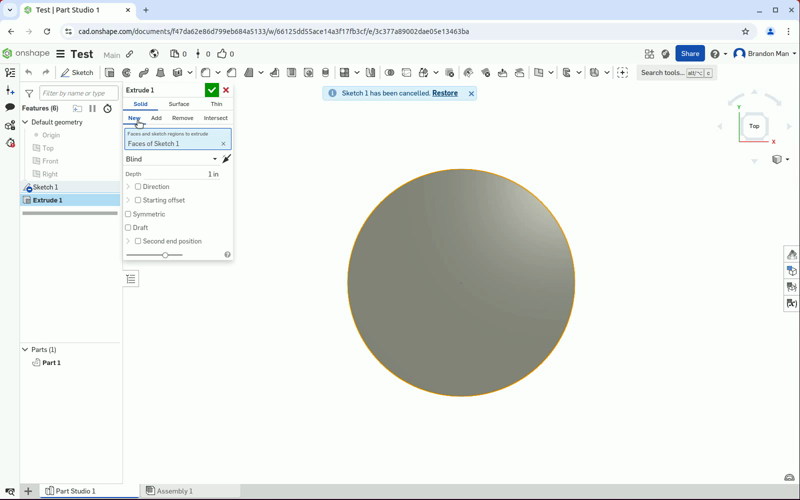
click(137, 120)
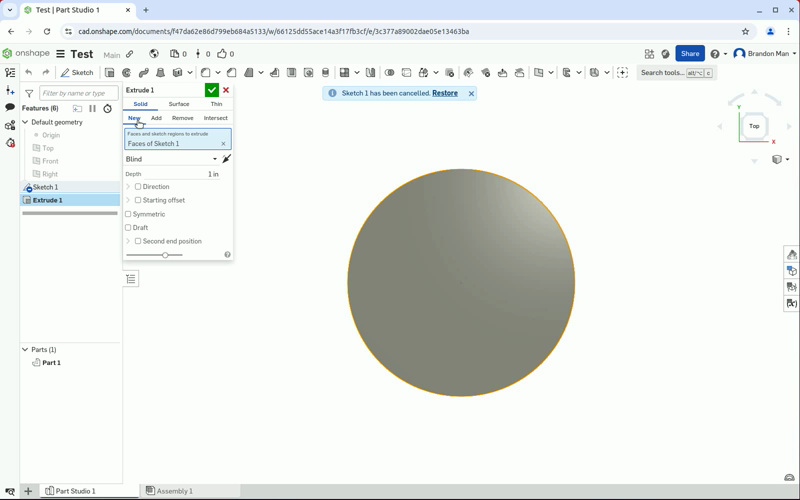
key(tab, 4)
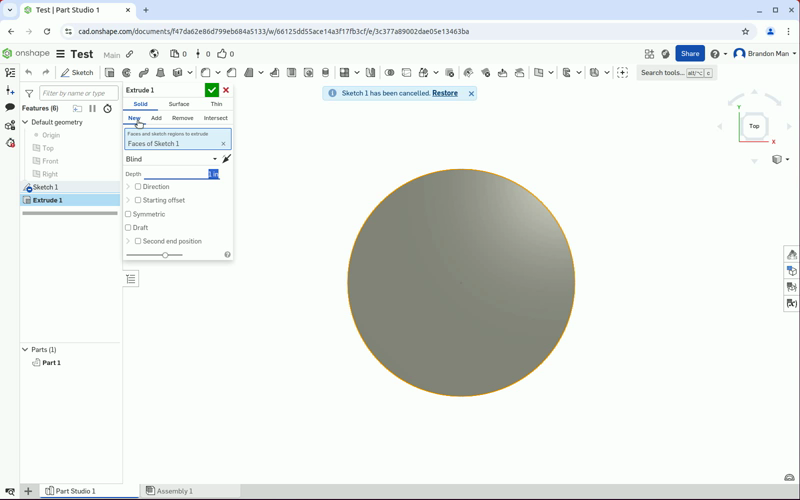
text(13.239)
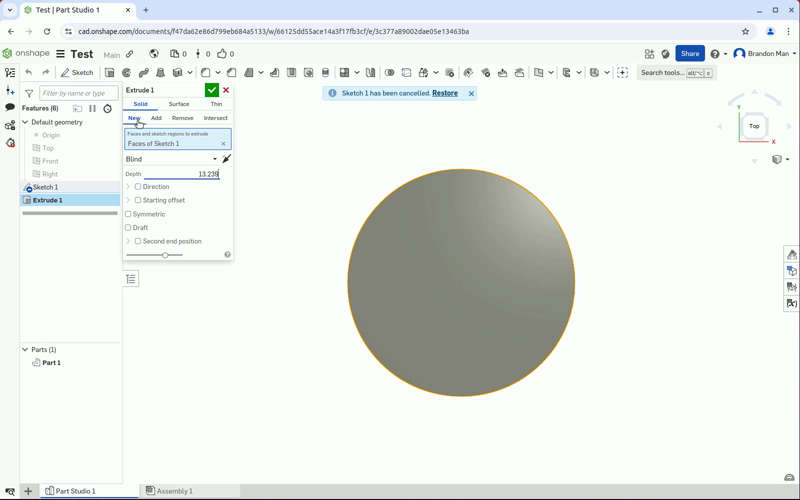
key(enter)
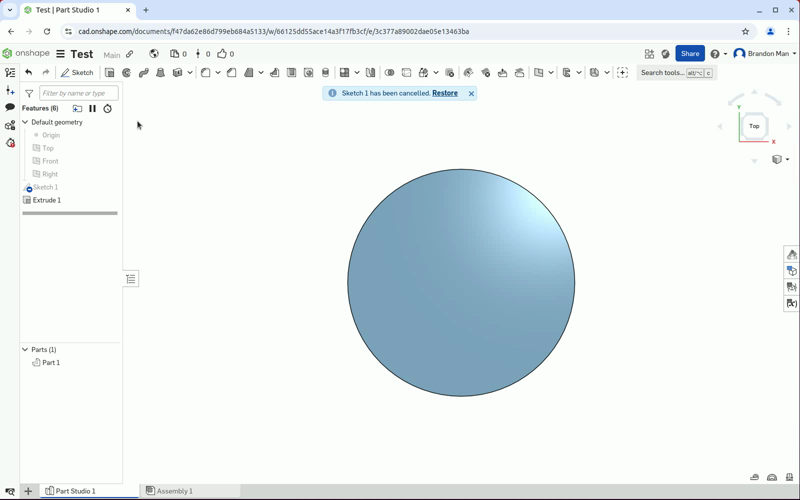
key(shift+h)
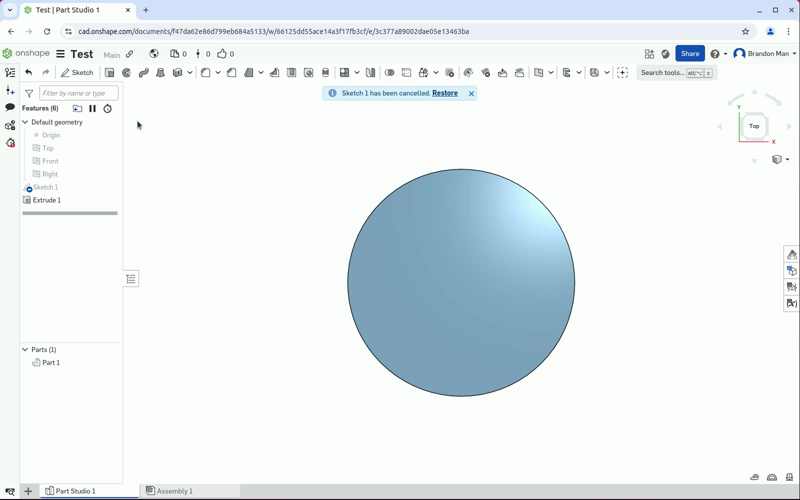
key(shift+h)
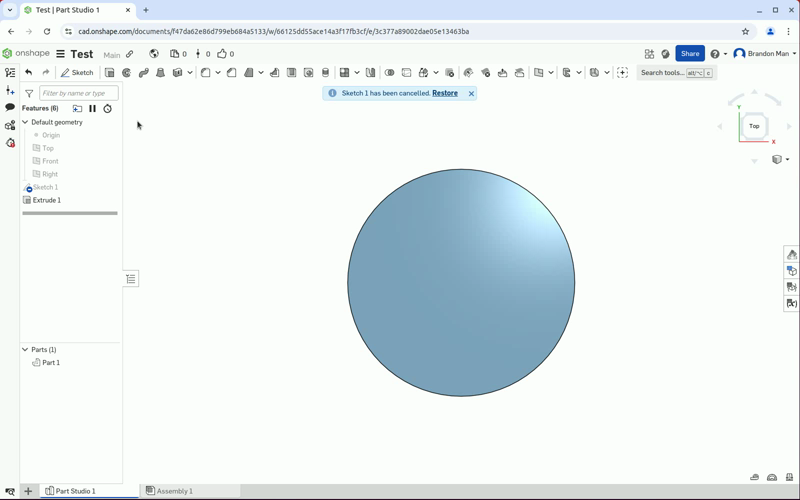
mouse_move(73, 189)
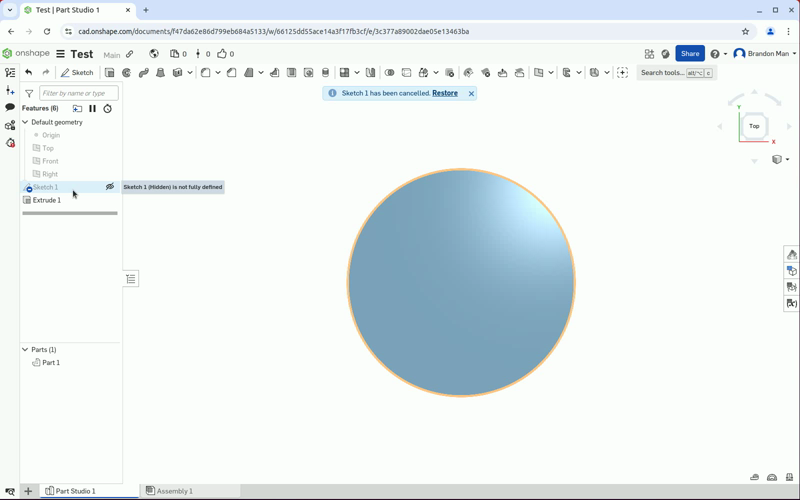
click(73, 189)
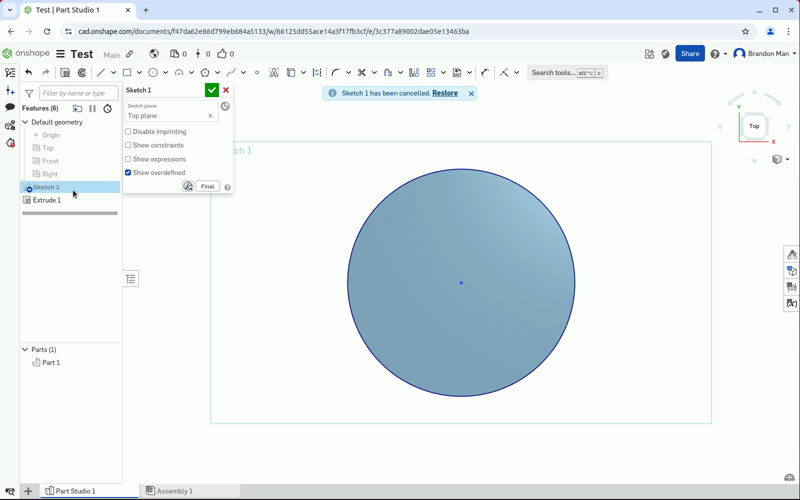
mouse_move(229, 92)
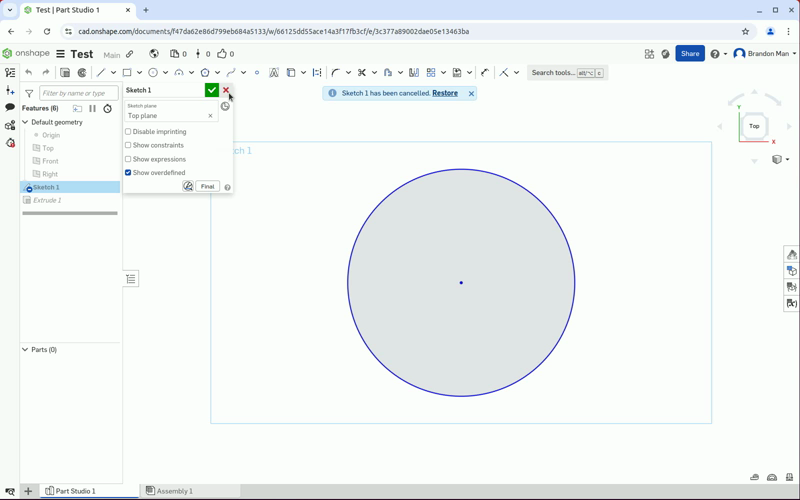
click(229, 92)
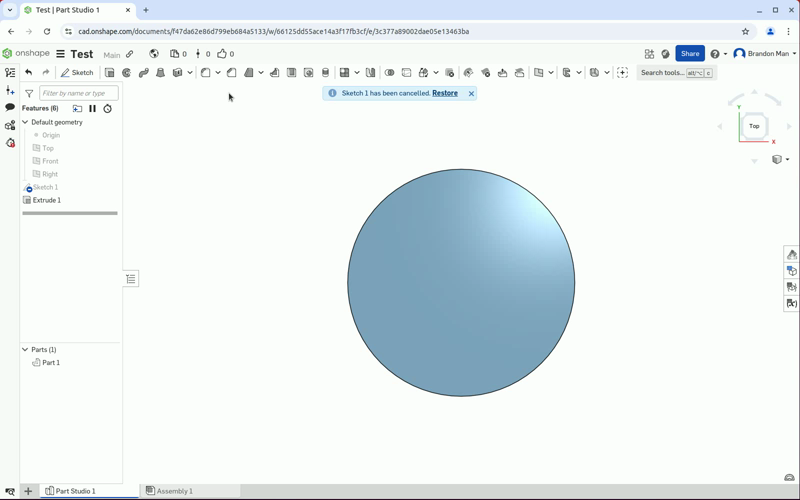
mouse_move(541, 75)
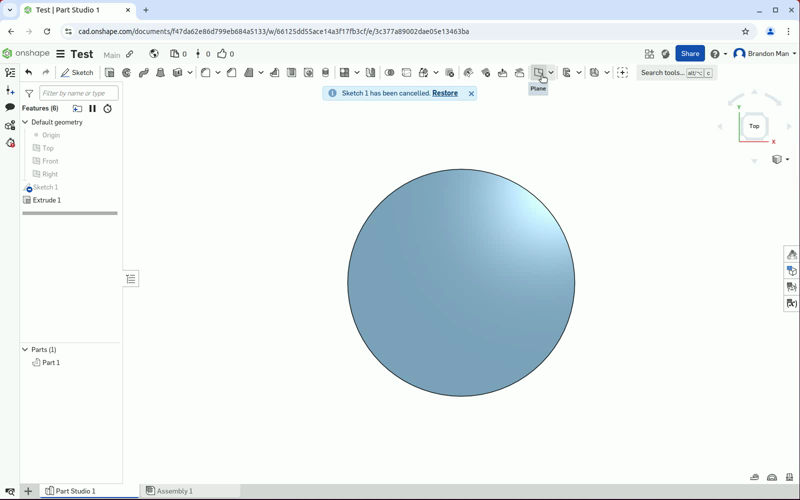
click(541, 75)
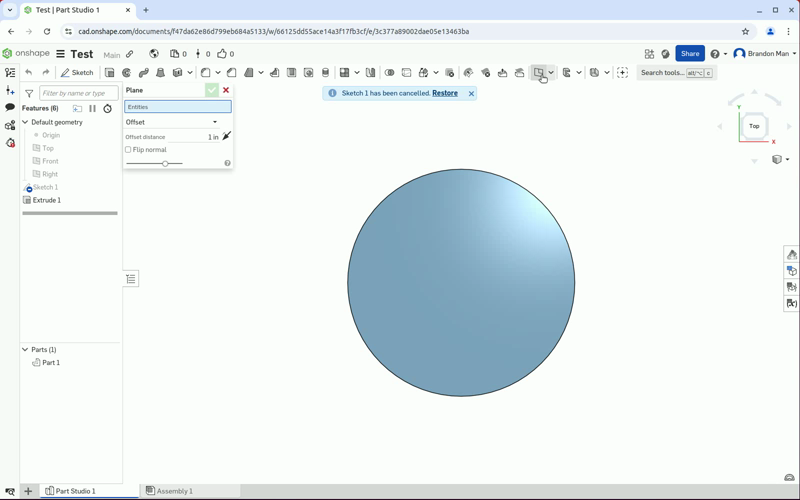
mouse_move(73, 150)
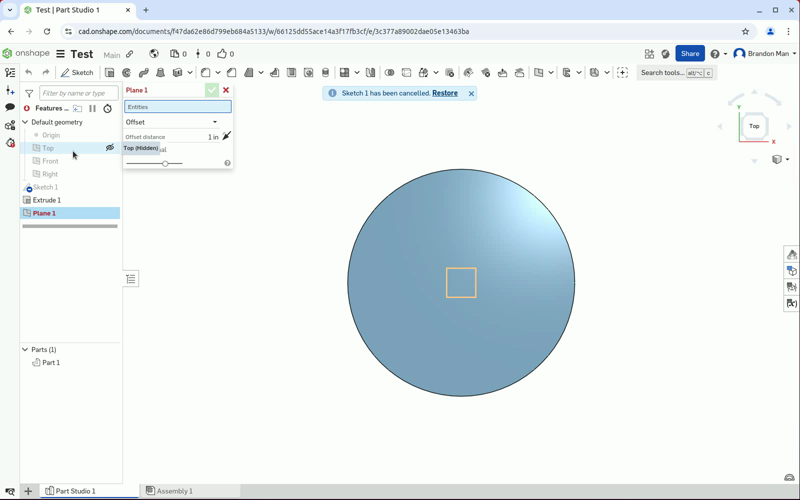
click(73, 150)
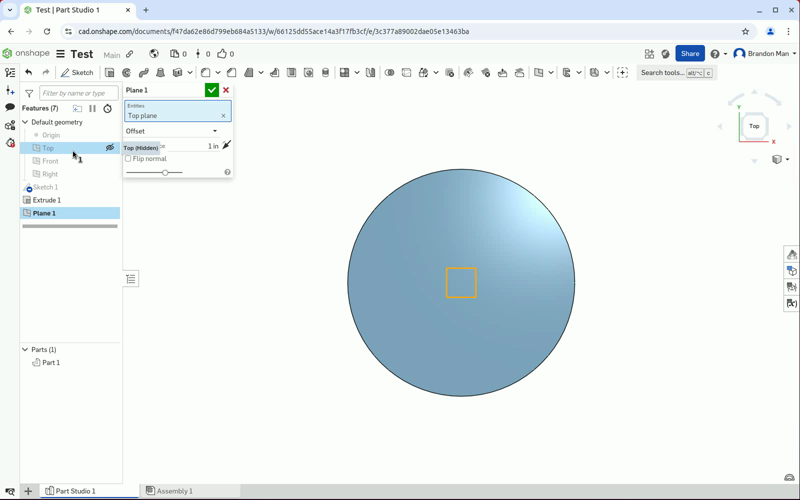
key(tab, 2)
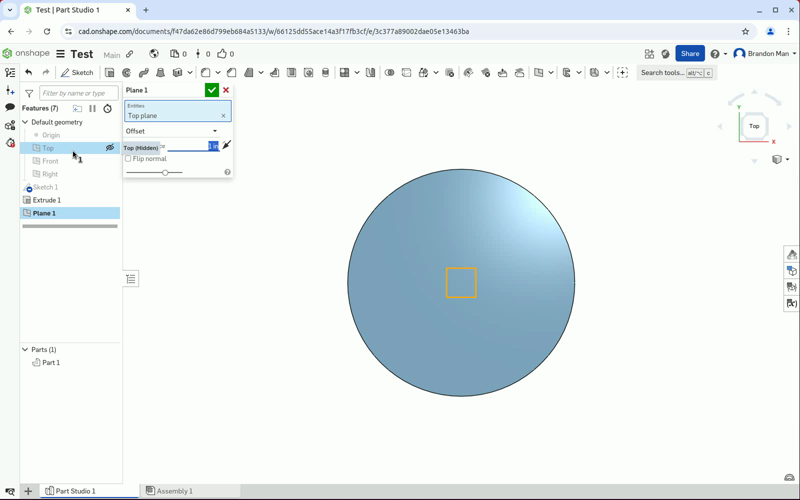
text(13.249)
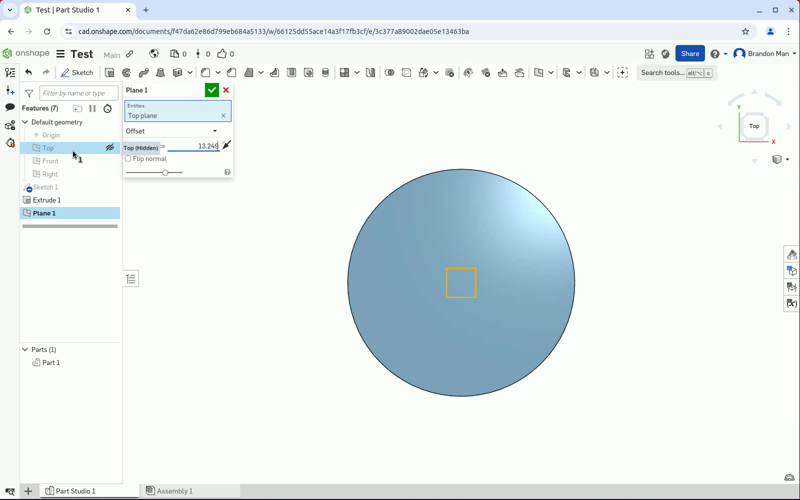
key(enter, 2)
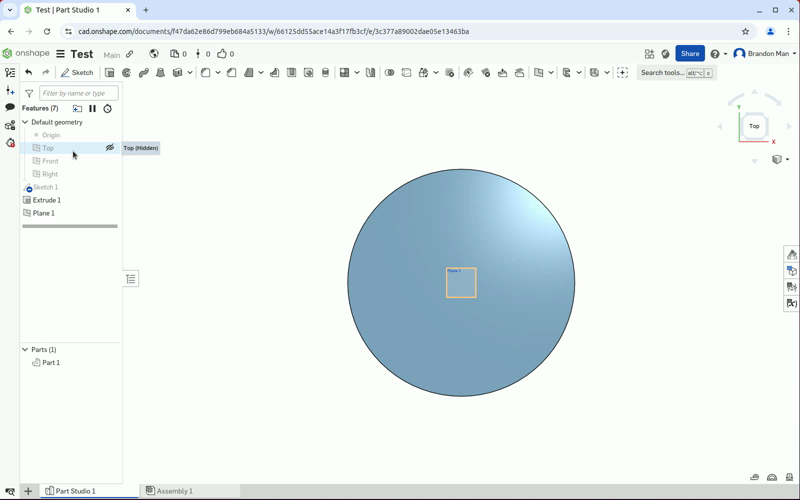
key(shift+s)
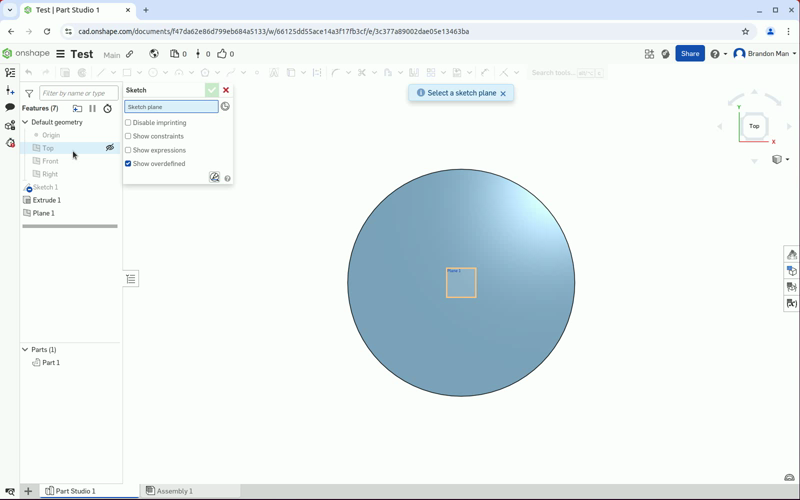
mouse_move(73, 215)
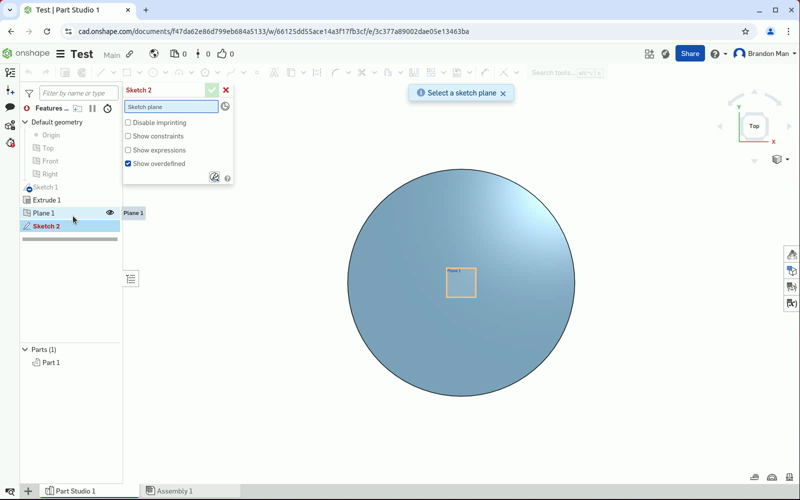
click(73, 215)
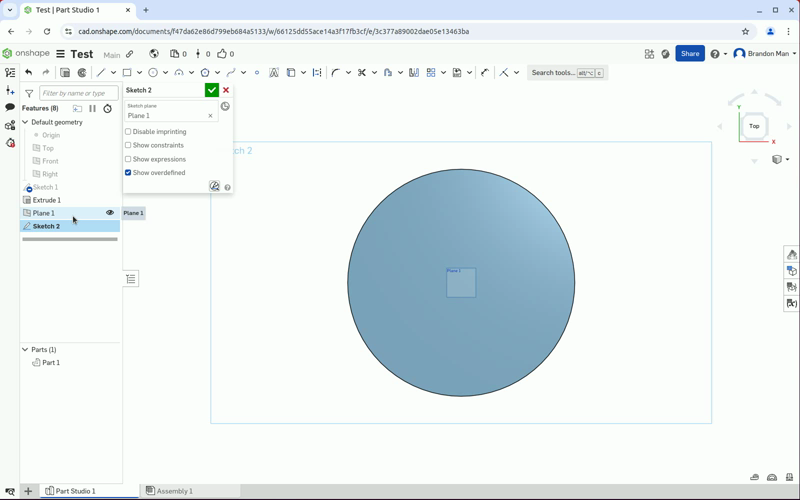
mouse_move(73, 352)
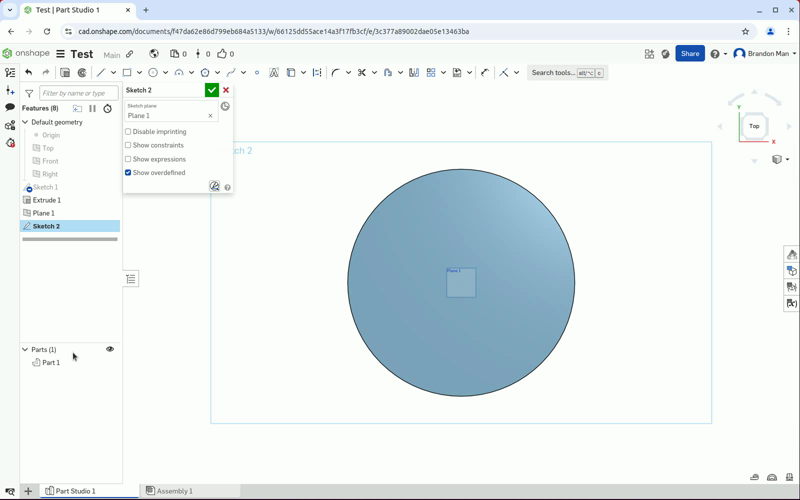
key(y)
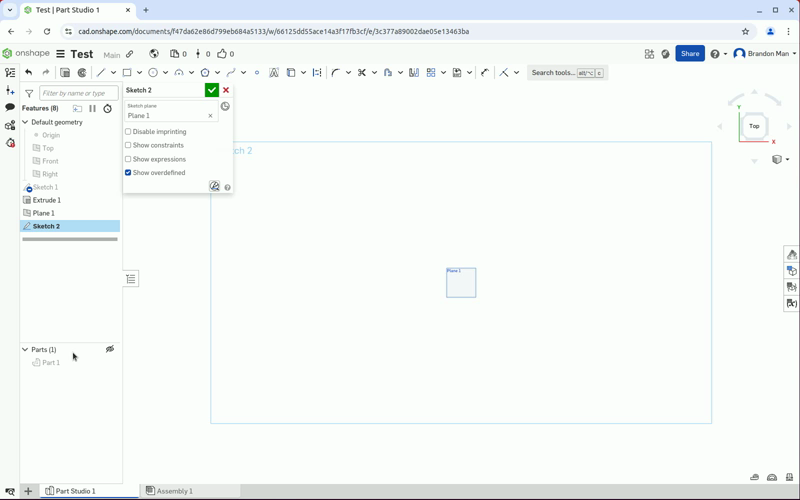
key(c)
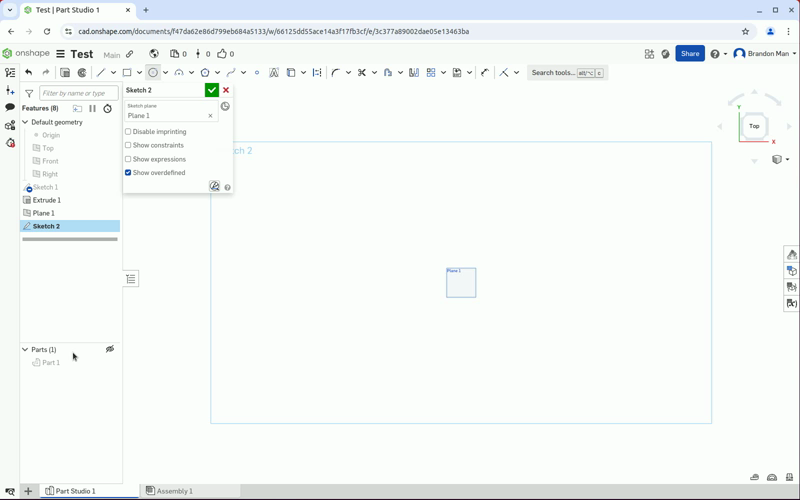
key_down(shift)
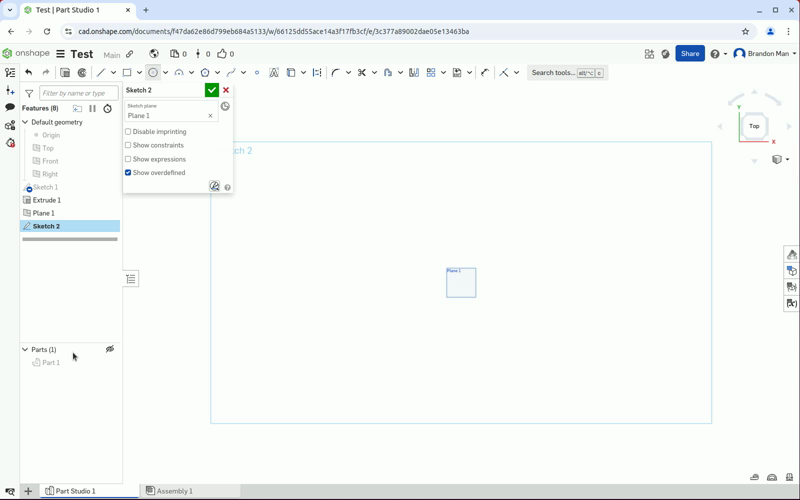
mouse_move(461, 282)
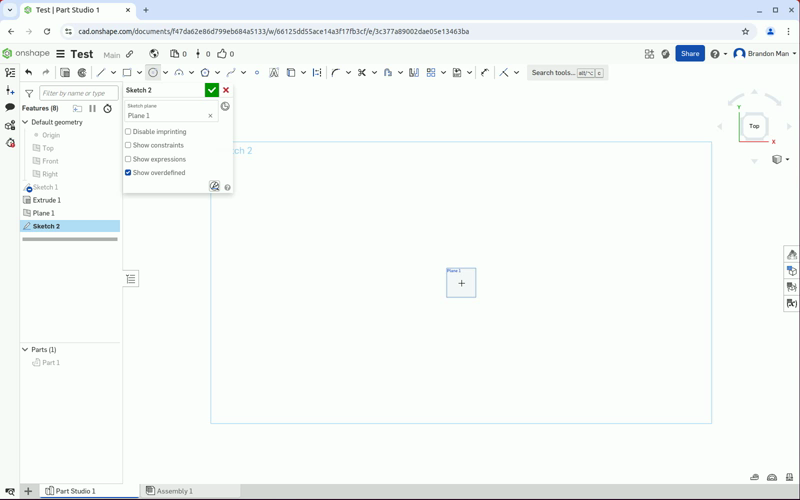
click(461, 282)
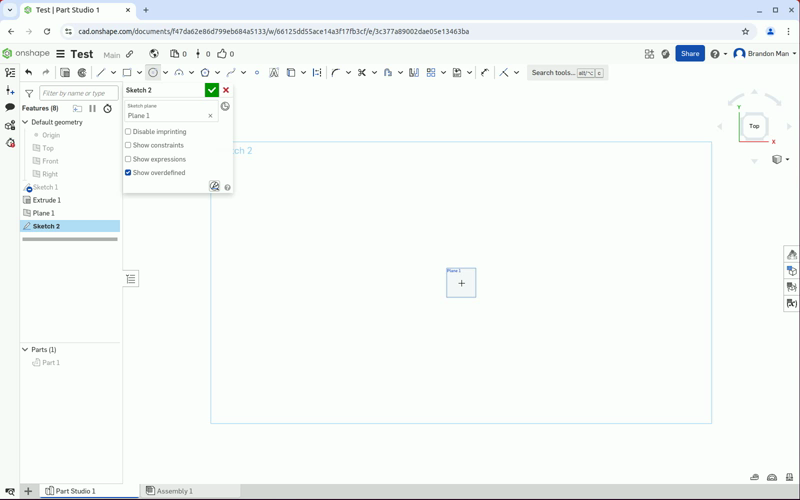
key_up(shift)
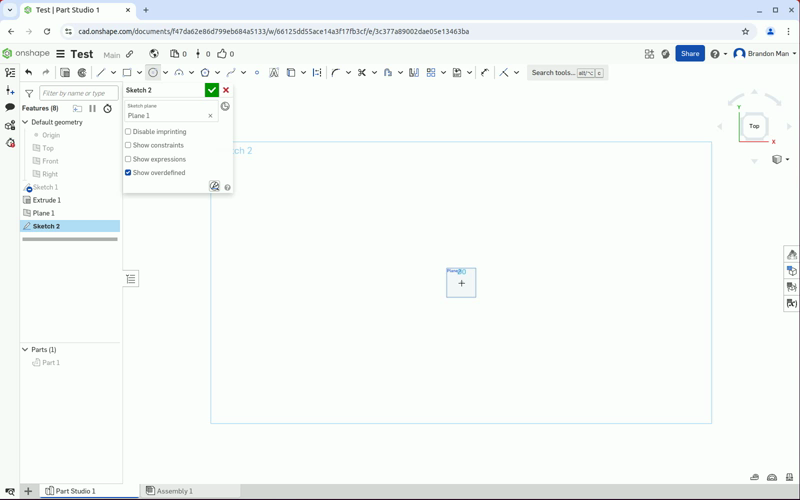
mouse_move(569, 282)
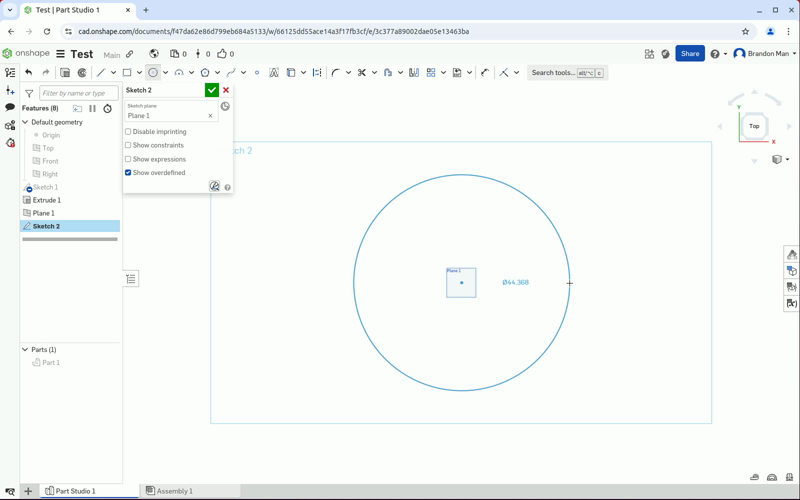
click(569, 282)
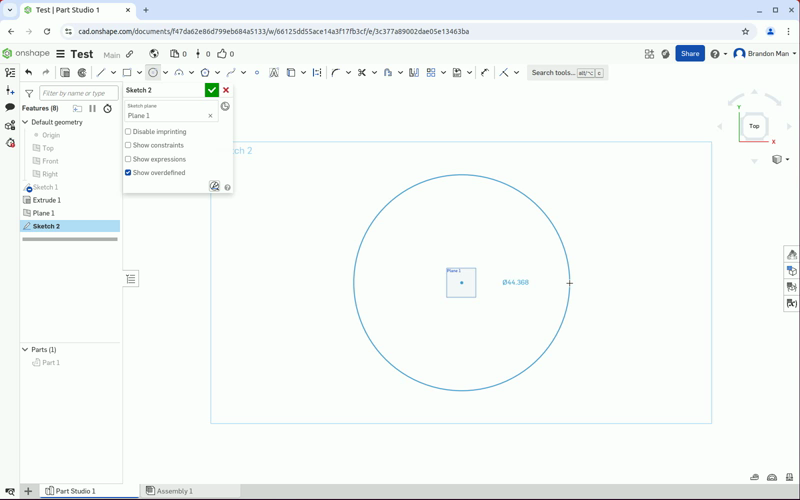
key(esc)
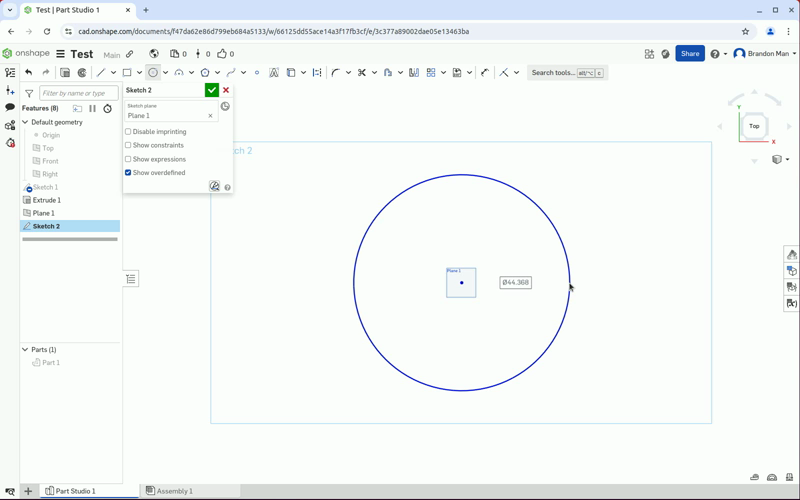
mouse_move(501, 222)
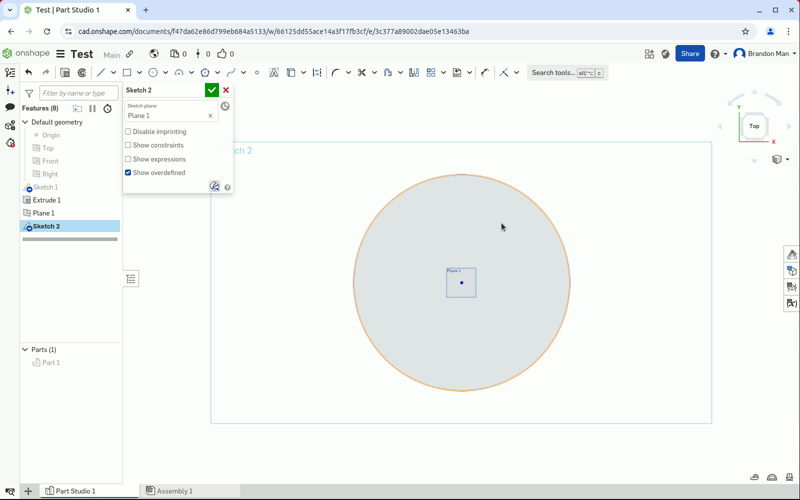
click(501, 222)
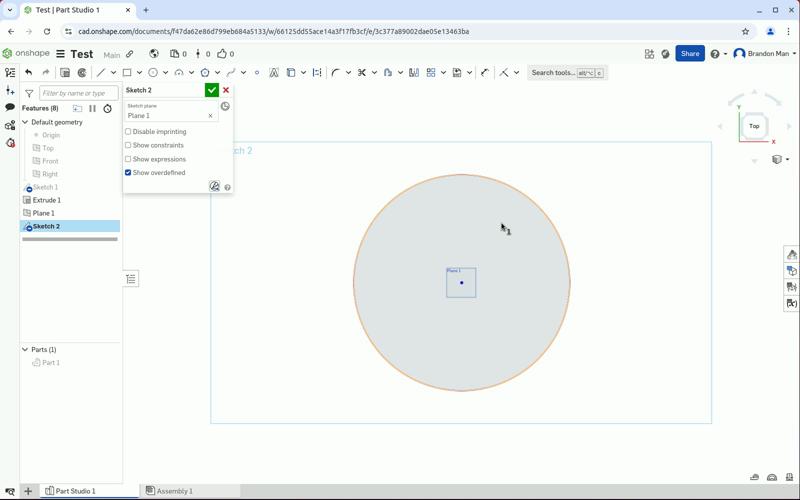
mouse_move(73, 352)
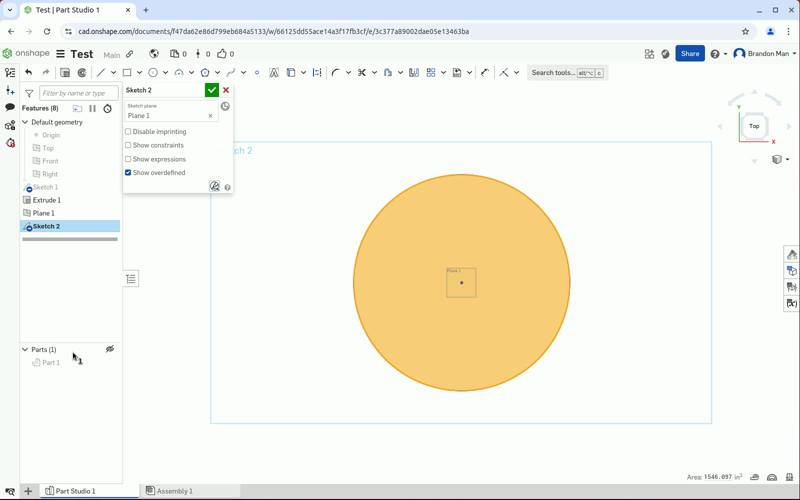
key(shift+y)
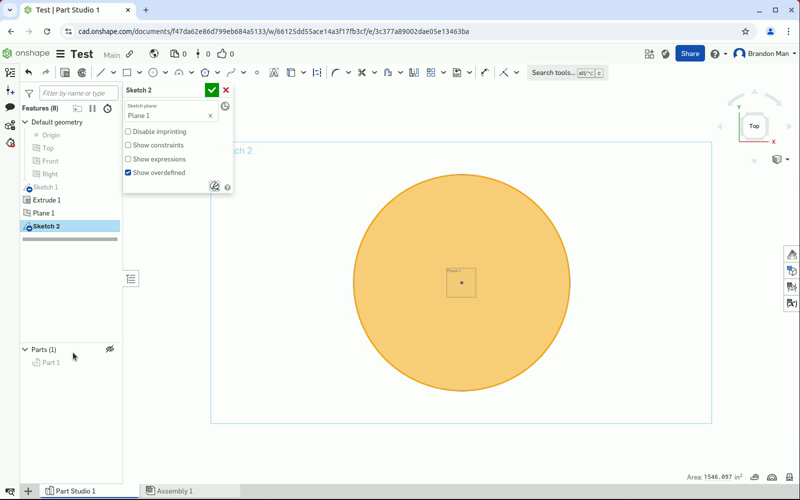
key(shift+e)
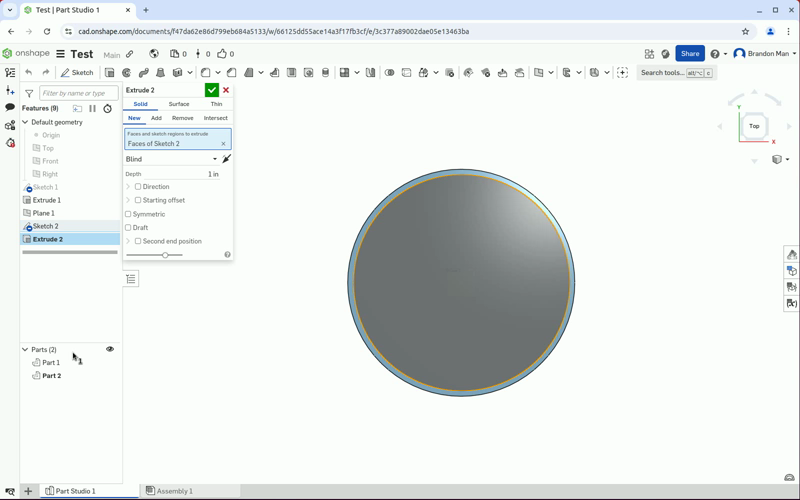
mouse_move(143, 106)
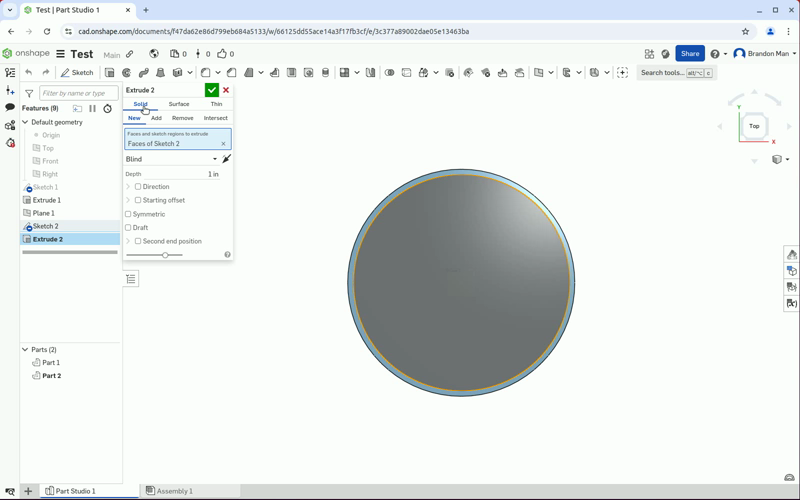
click(143, 106)
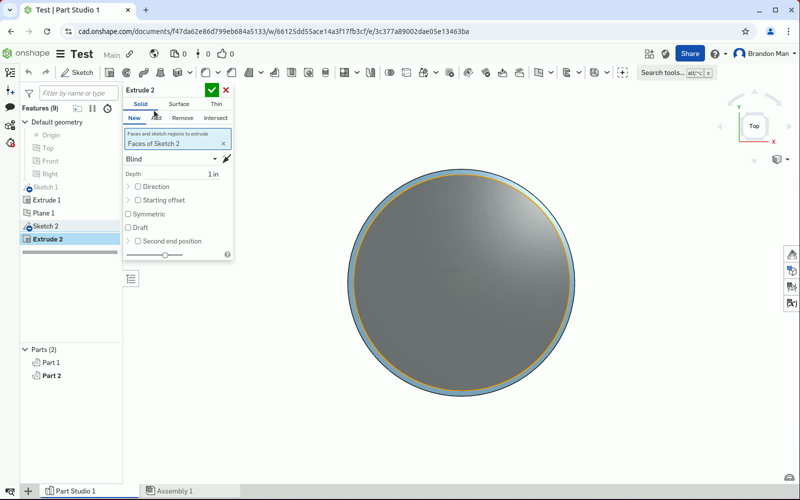
mouse_move(186, 120)
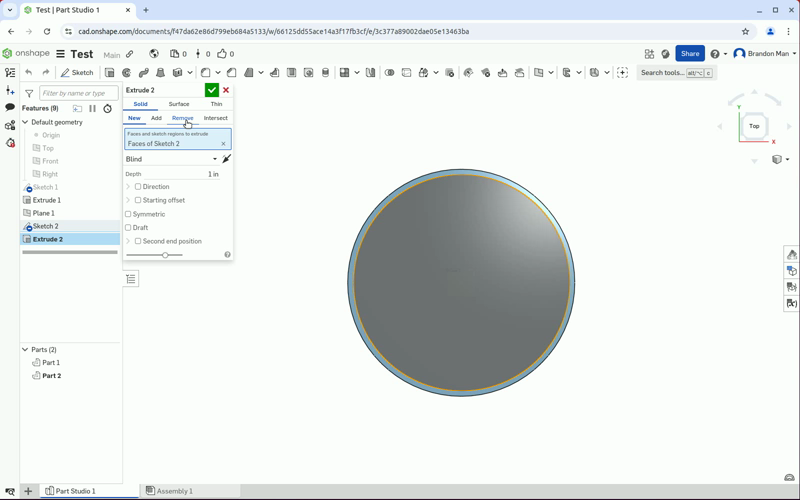
click(186, 120)
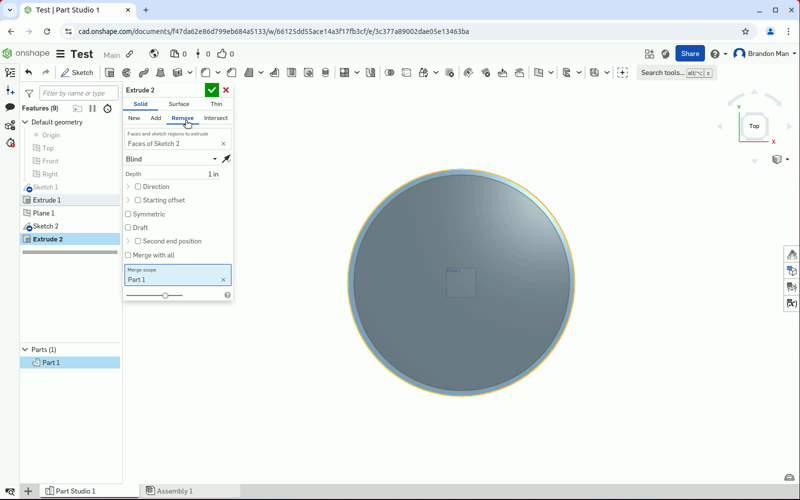
key(tab, 4)
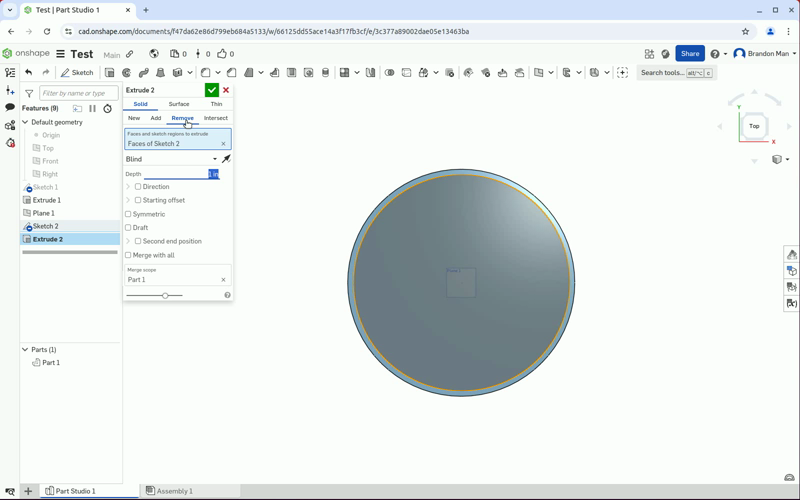
text(11.073)
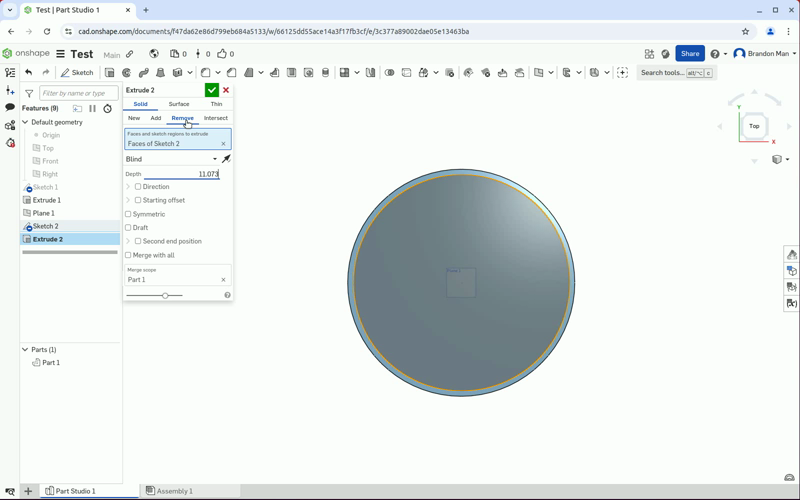
key(tab, 6)
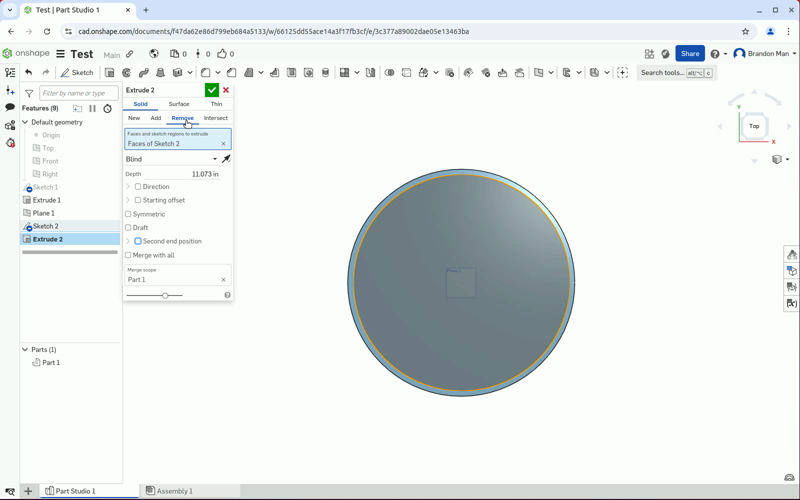
key(space)
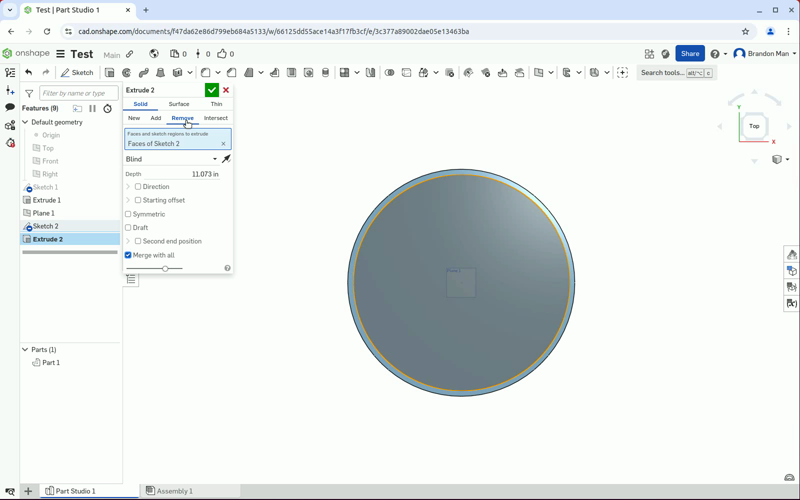
key(enter)
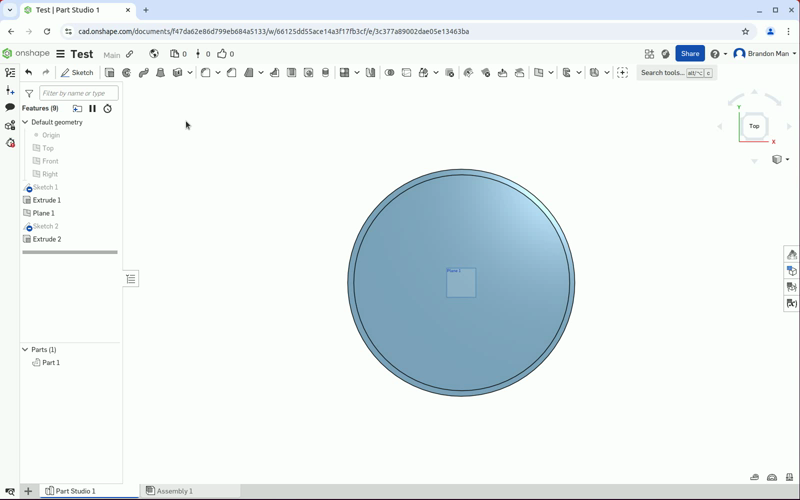
key(shift+h)
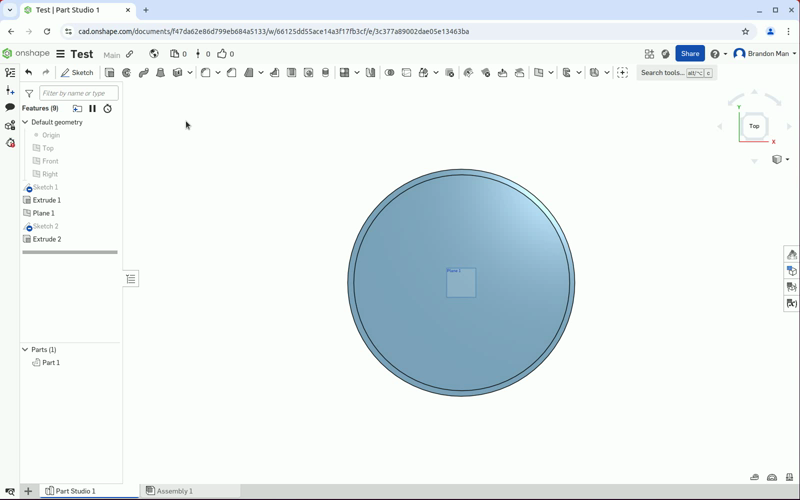
key(shift+h)
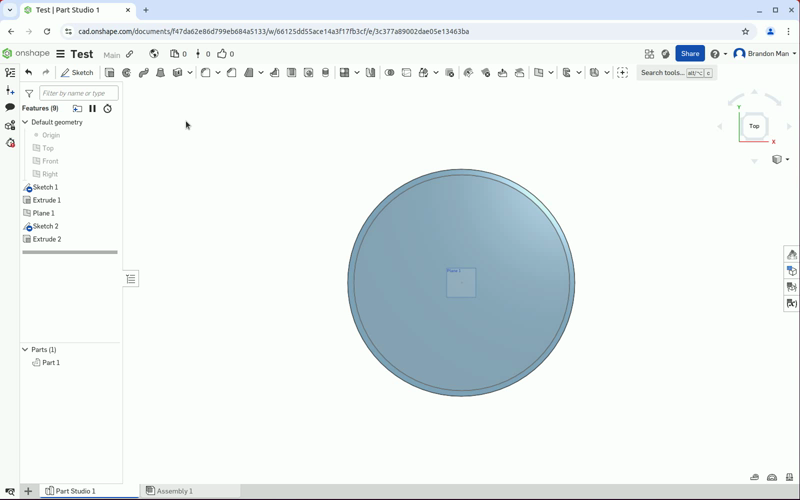
key(shift+7)
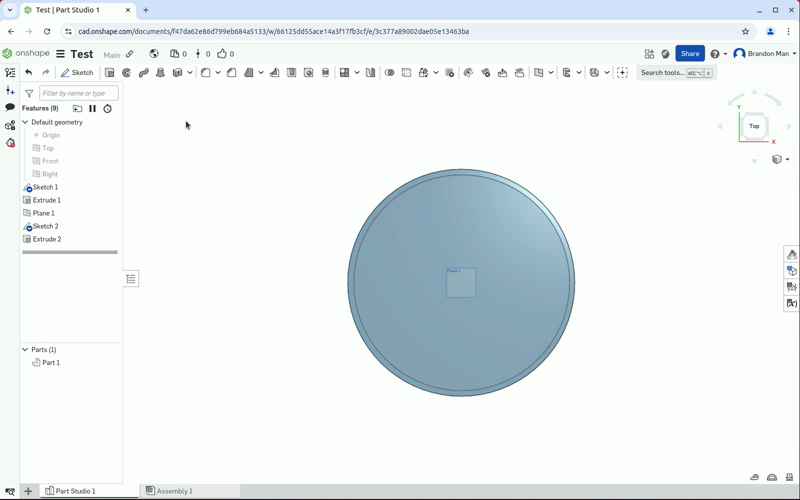
key(up, 3)
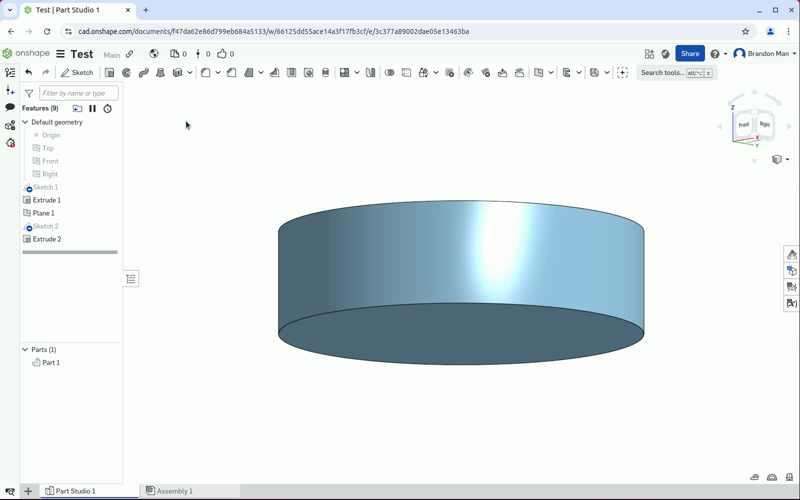
key(left, 3)
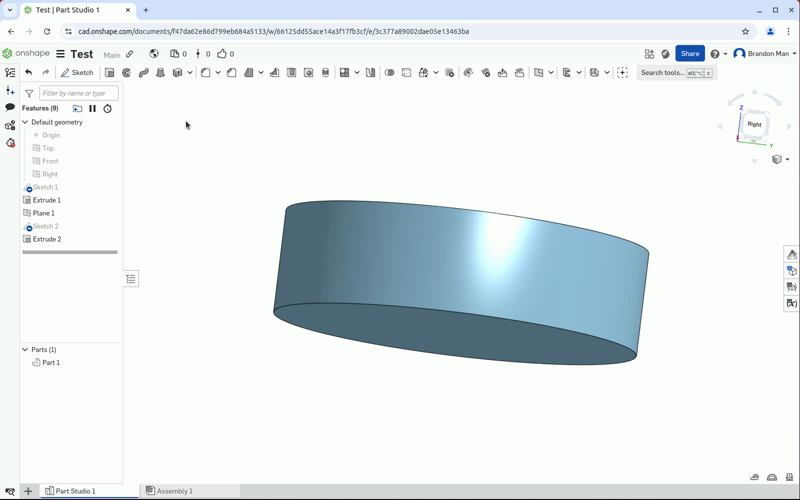
key(right, 3)
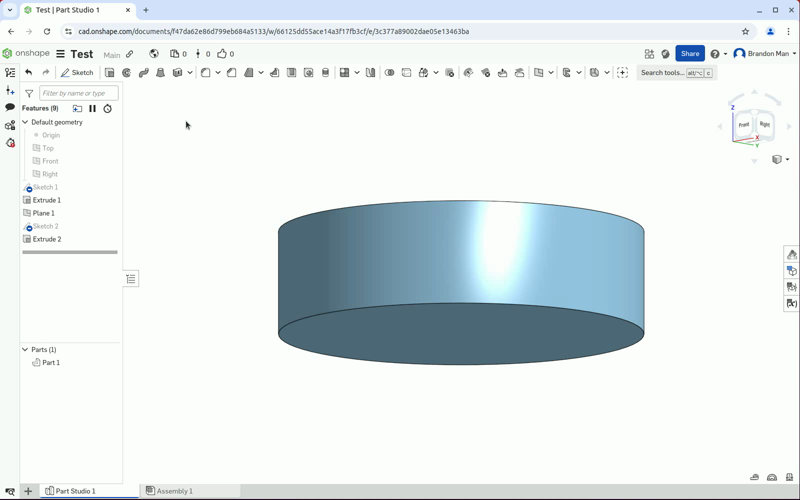
key(down, 3)
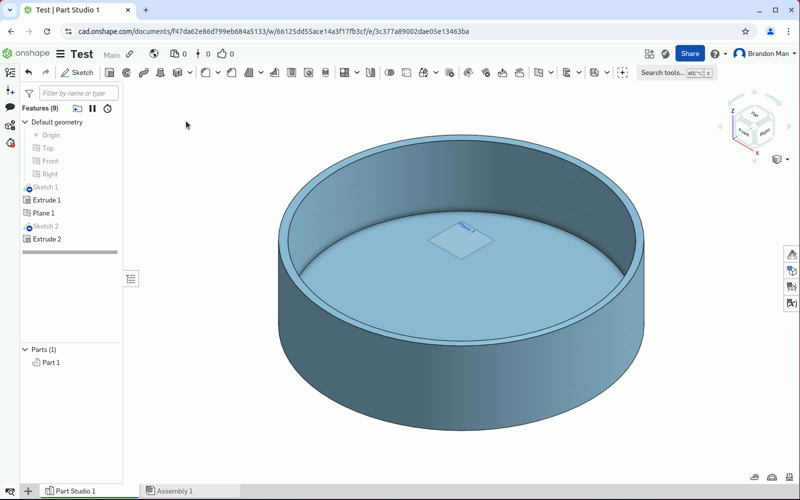
mouse_move(73, 189)
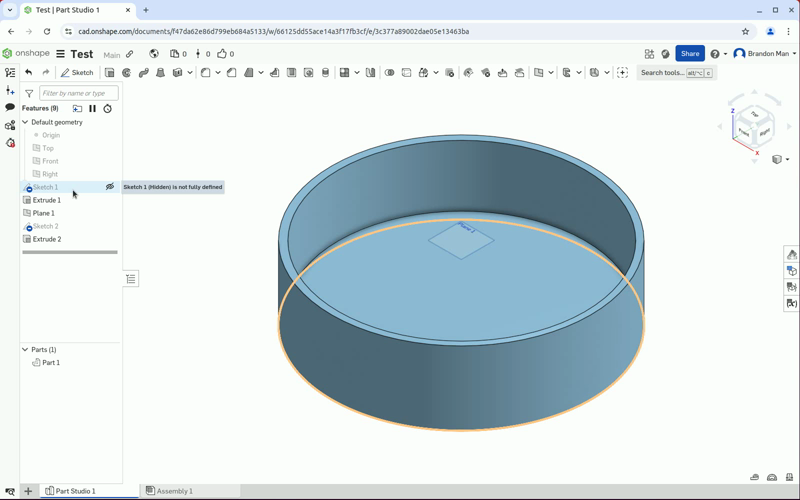
click(73, 189)